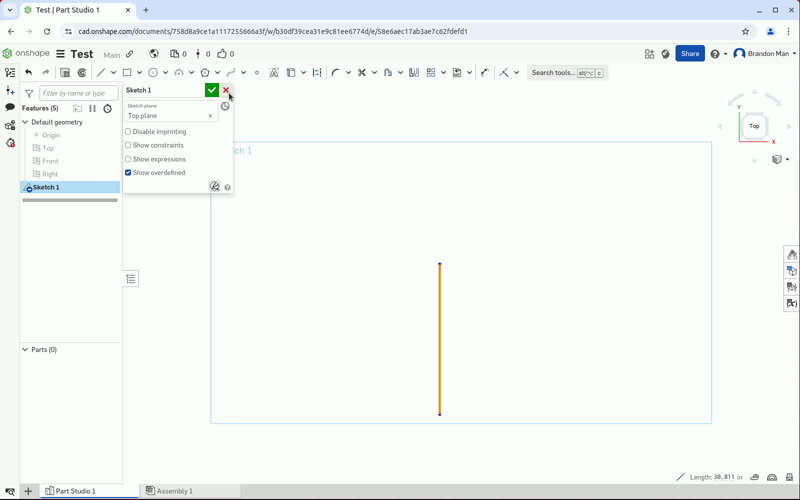
key(shift+h)
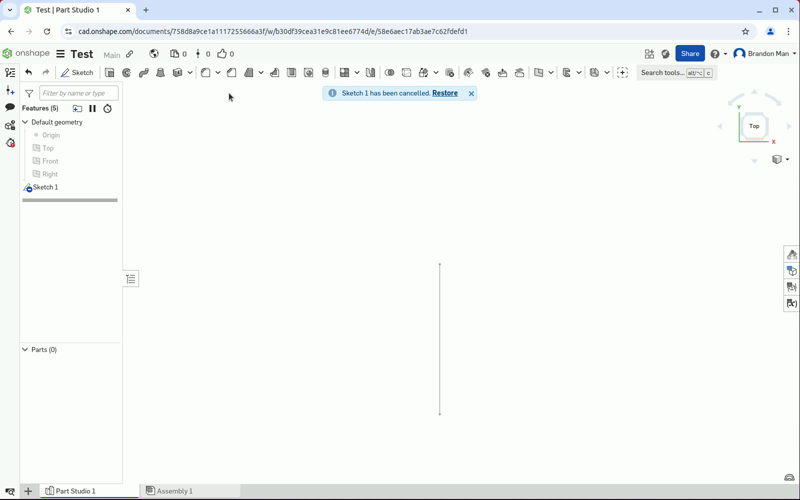
mouse_move(73, 352)
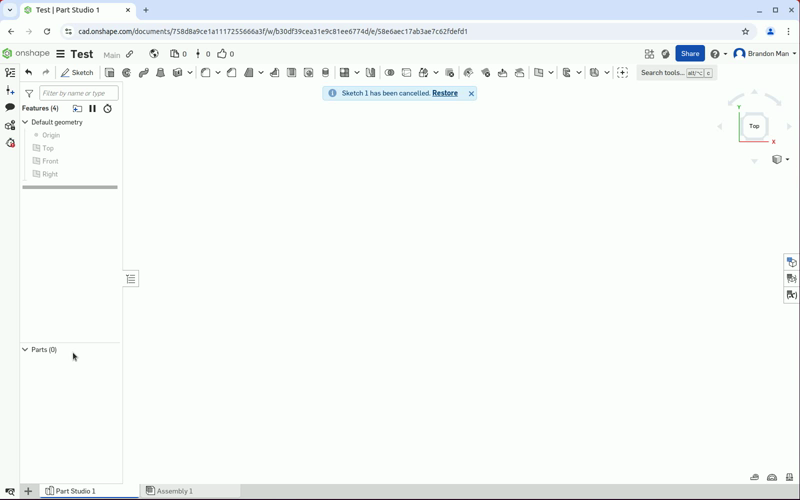
key(y)
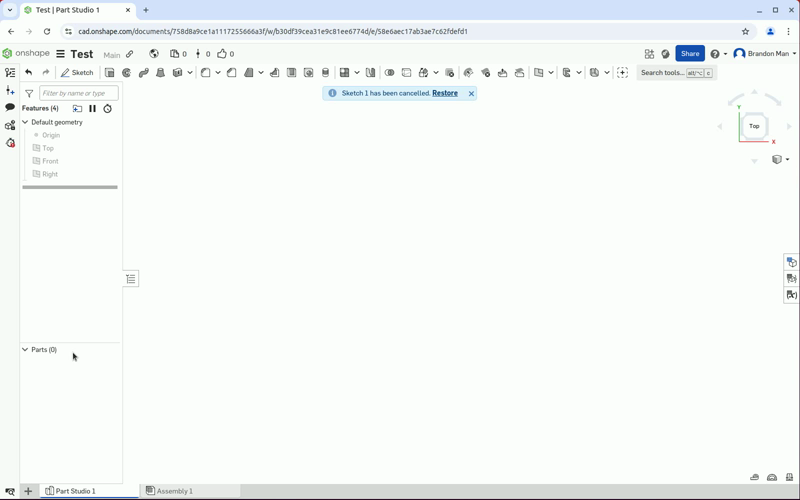
key(shift+p)
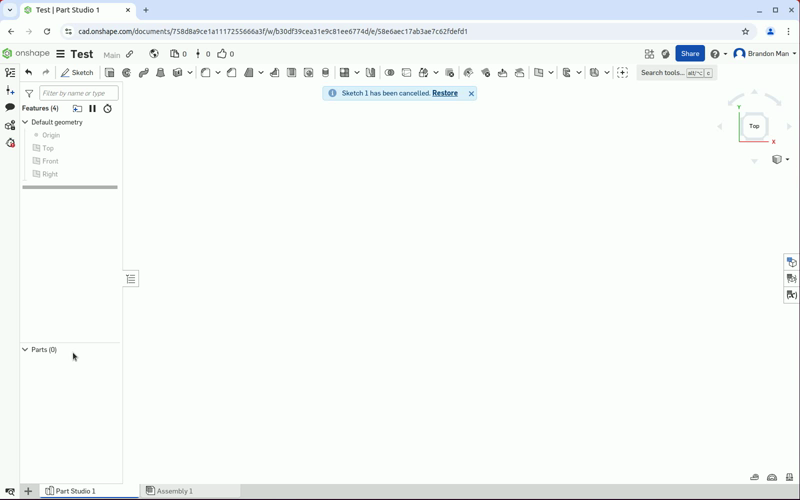
key(space)
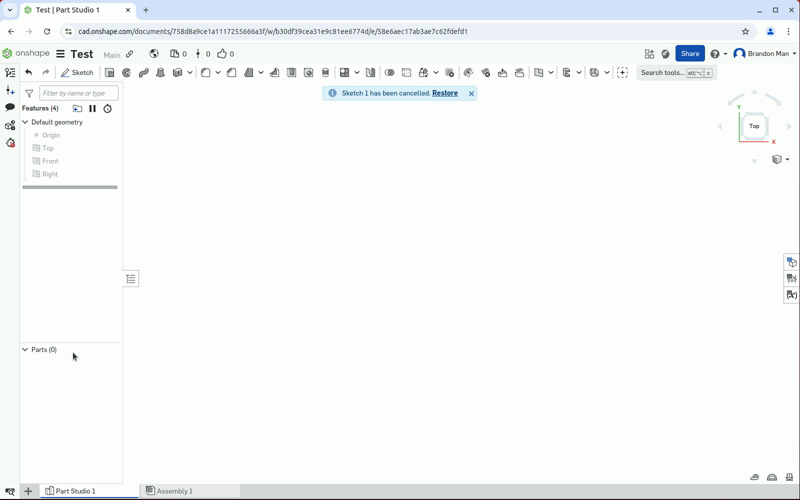
key_down(shift)
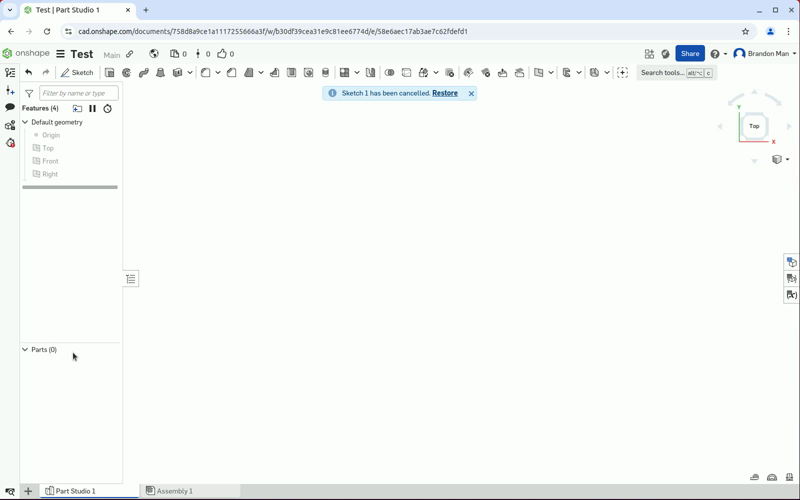
key(up)
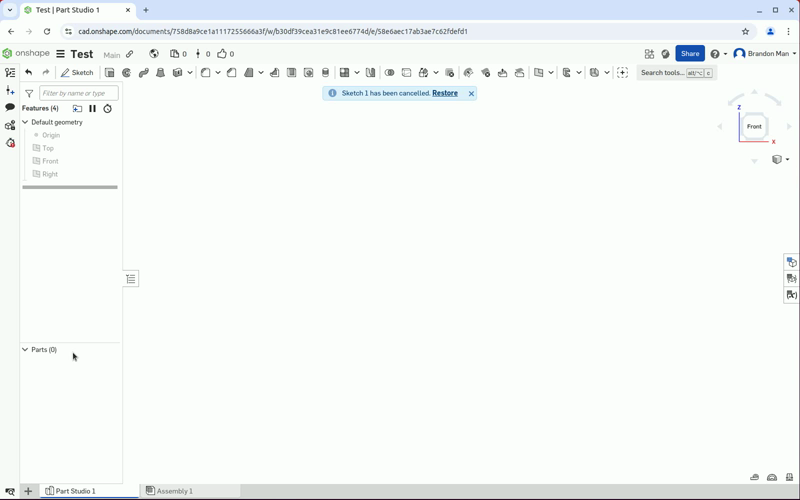
key_up(shift)
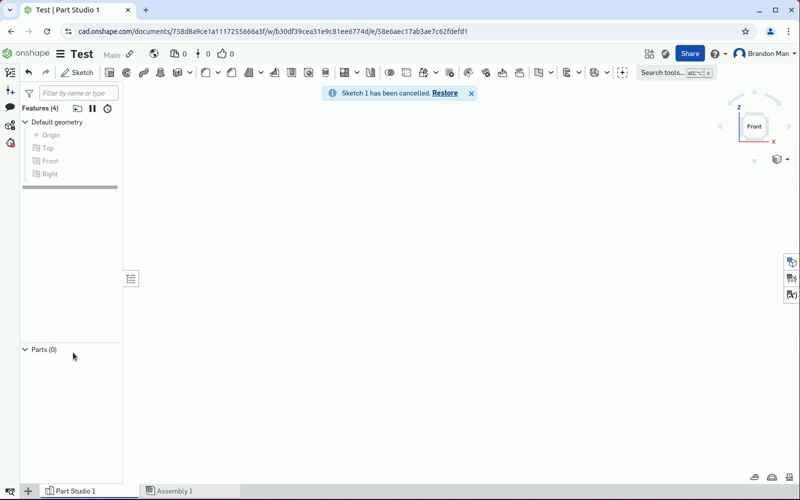
mouse_move(73, 352)
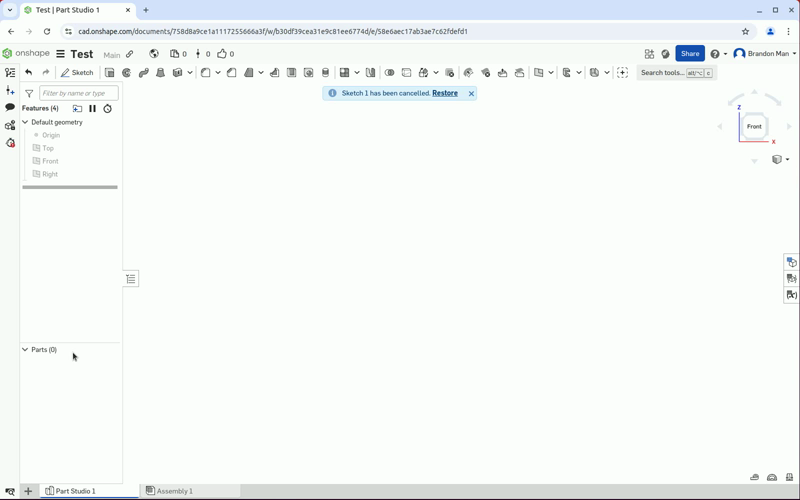
key(shift+y)
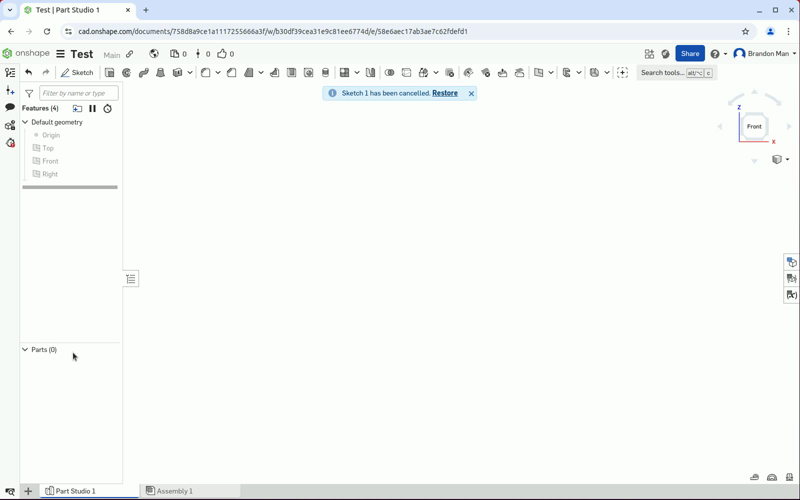
key(shift+s)
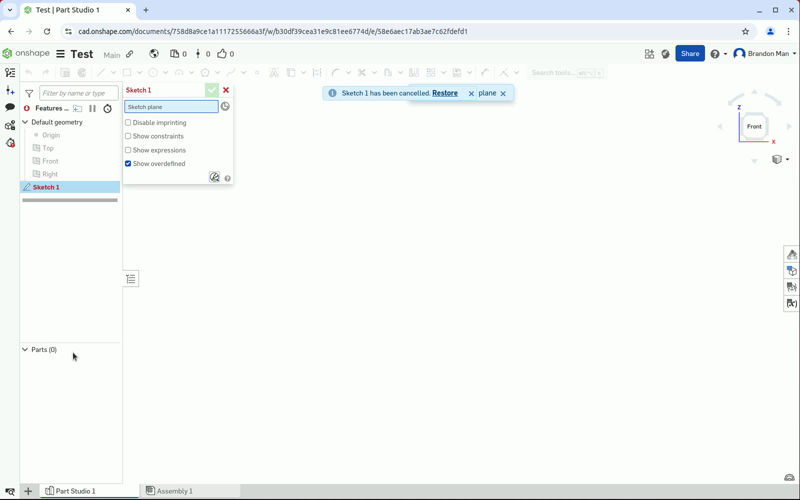
mouse_move(73, 163)
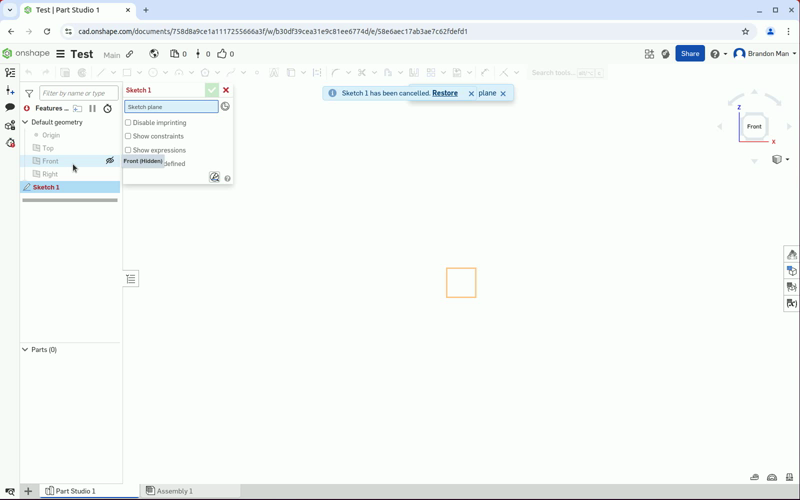
click(73, 163)
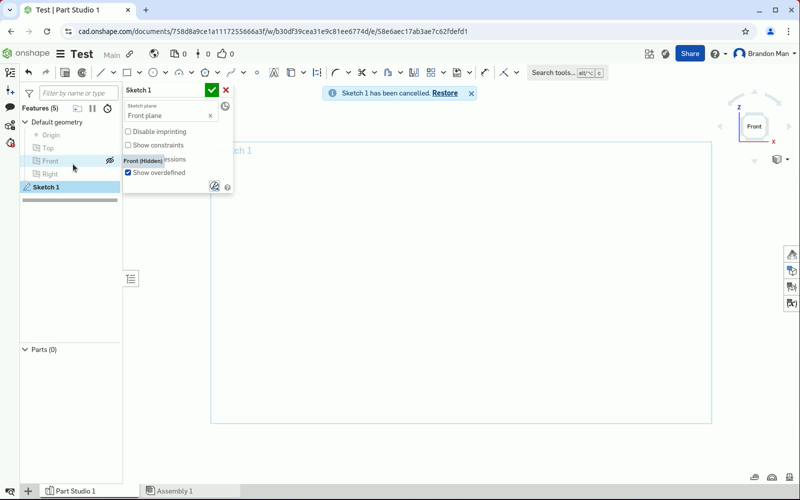
mouse_move(73, 352)
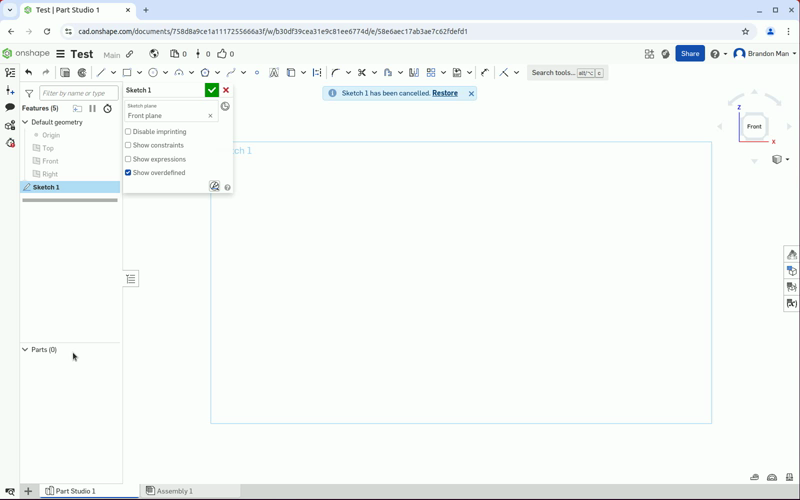
key(y)
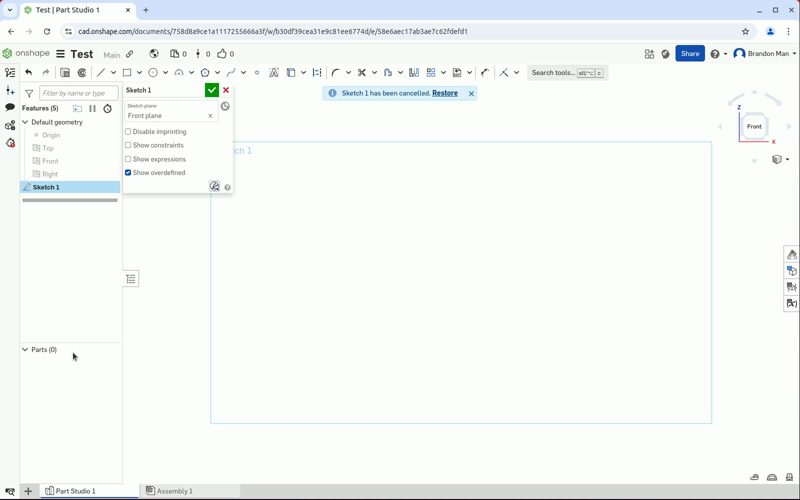
key(c)
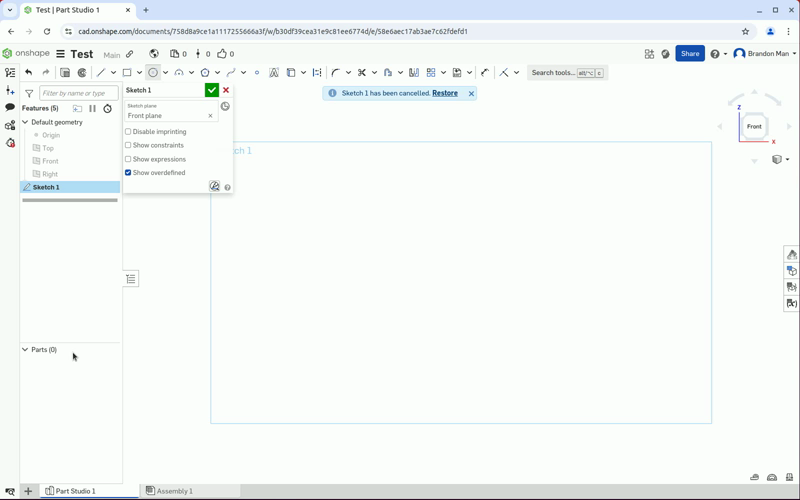
key_down(shift)
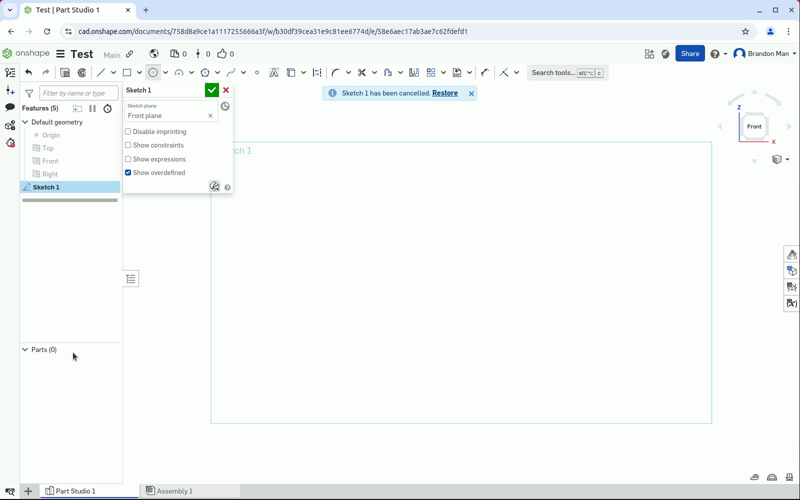
mouse_move(461, 282)
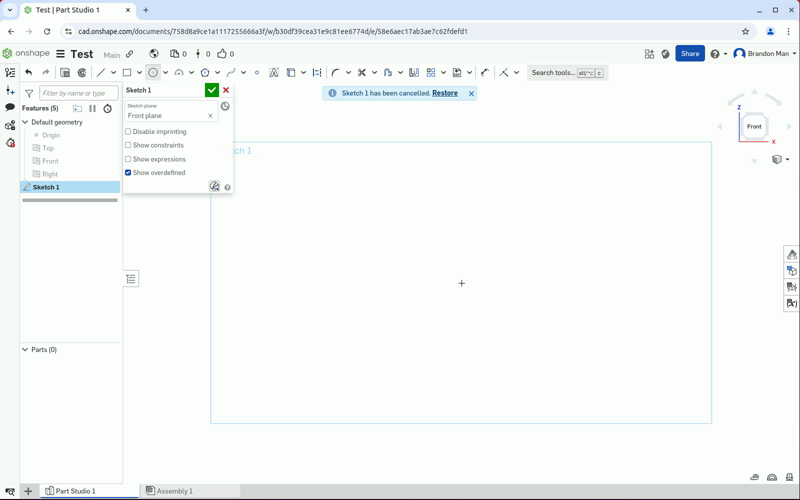
click(461, 282)
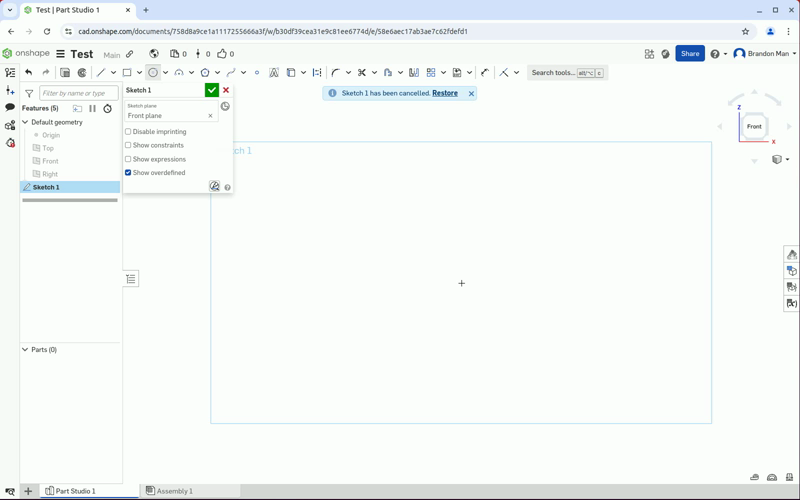
key_up(shift)
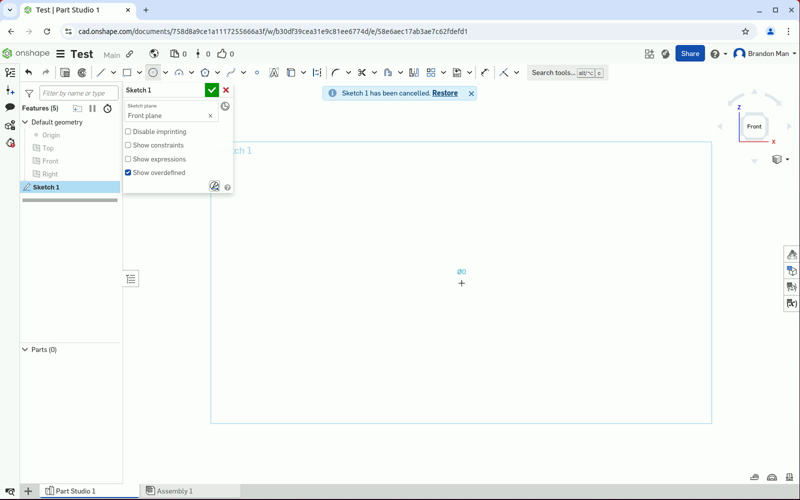
mouse_move(499, 282)
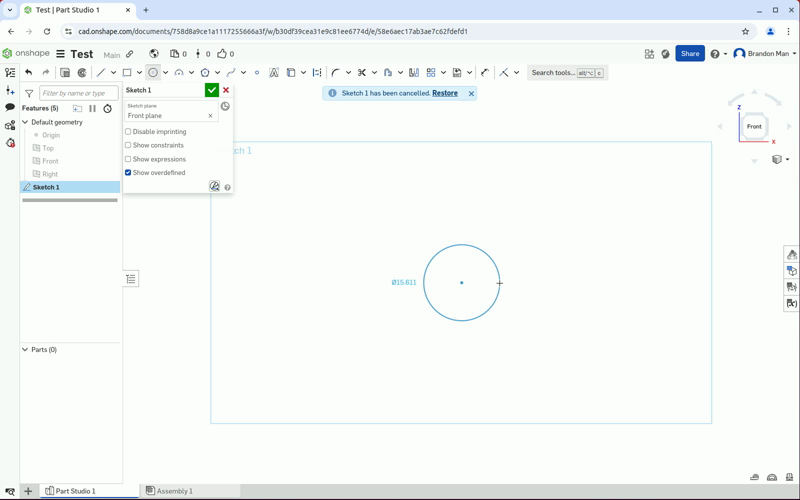
click(499, 282)
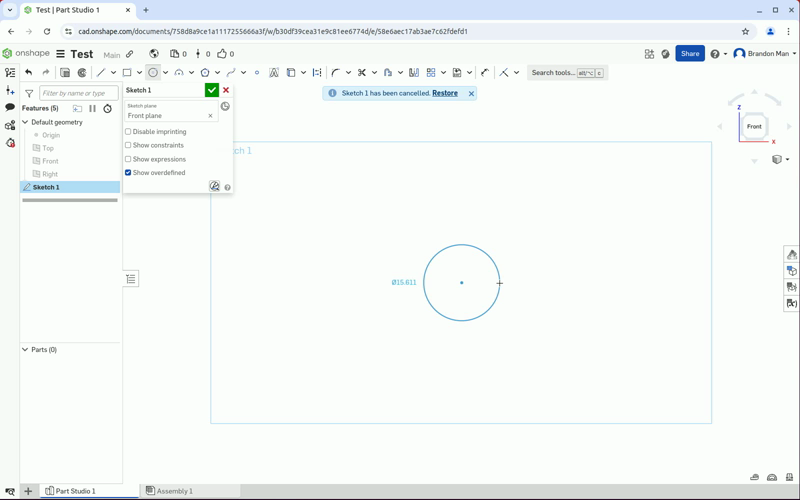
key(esc)
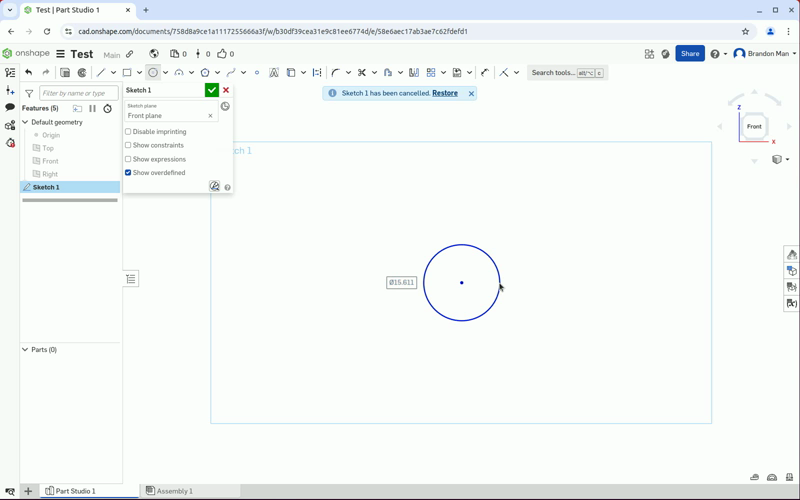
mouse_move(468, 274)
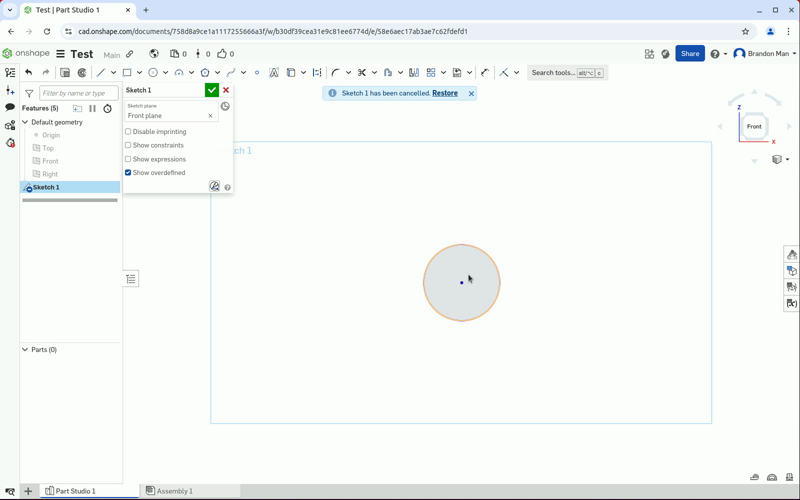
click(468, 274)
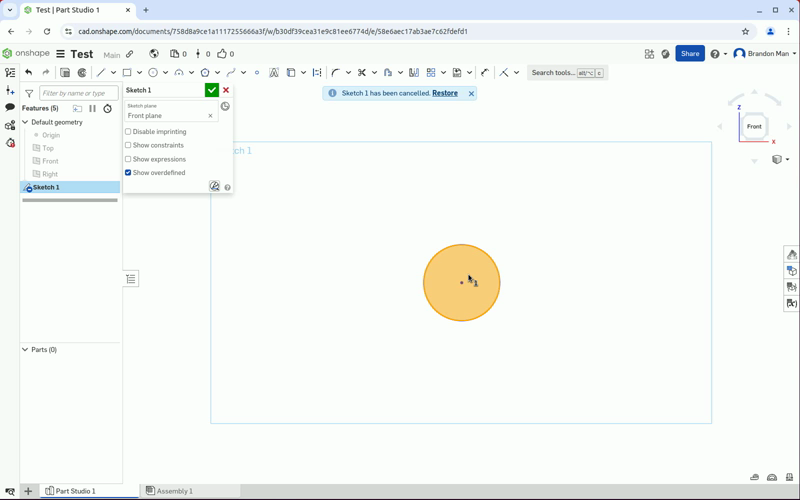
mouse_move(73, 352)
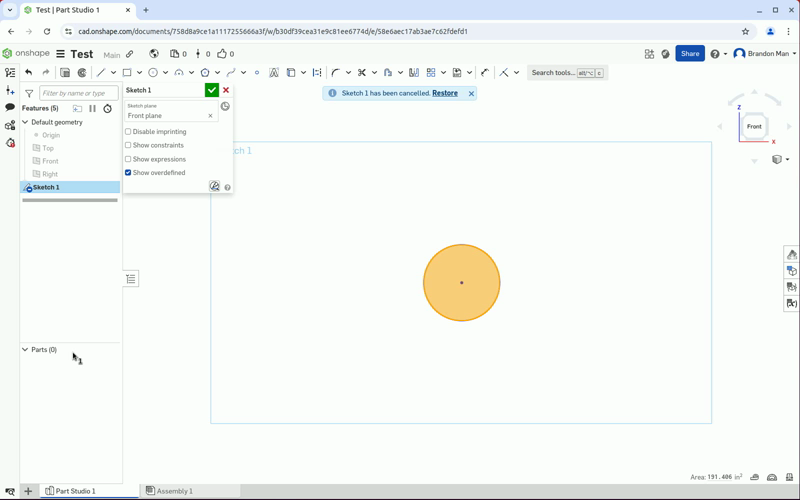
key(shift+y)
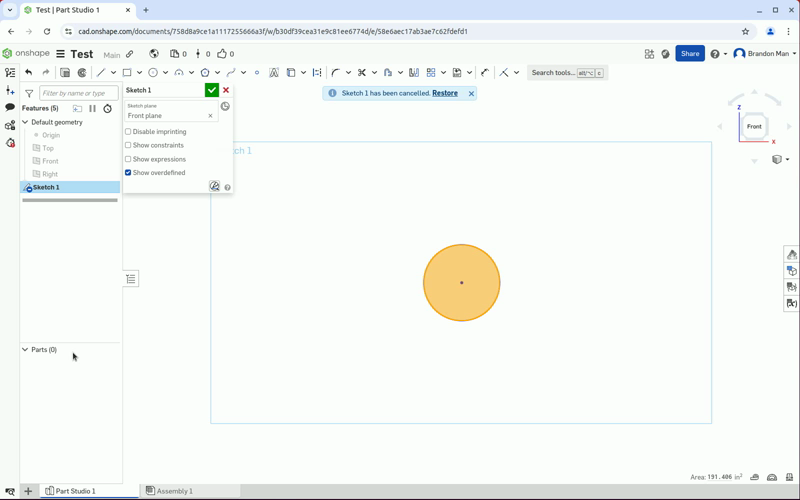
key(shift+e)
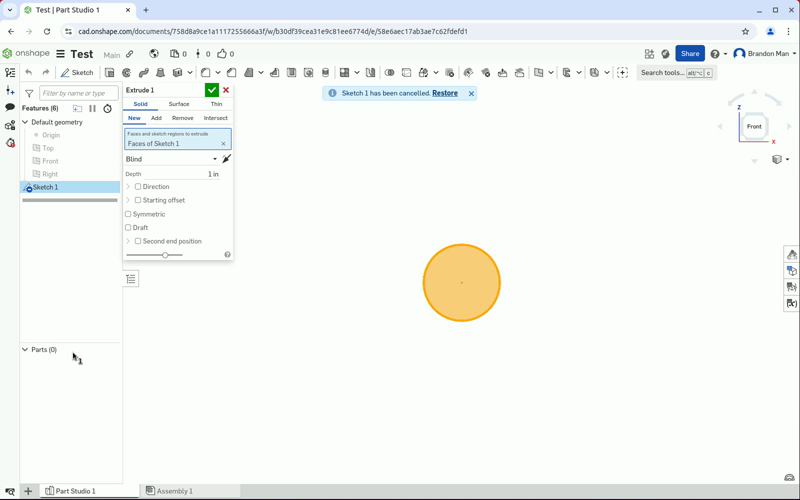
mouse_move(143, 106)
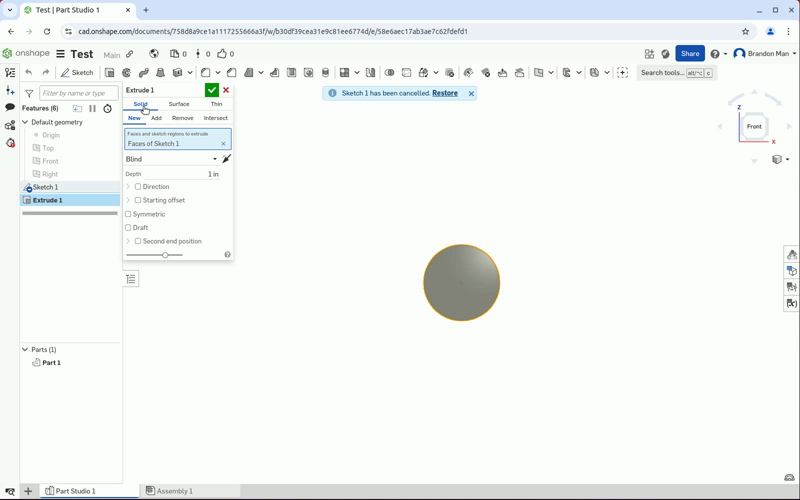
click(143, 106)
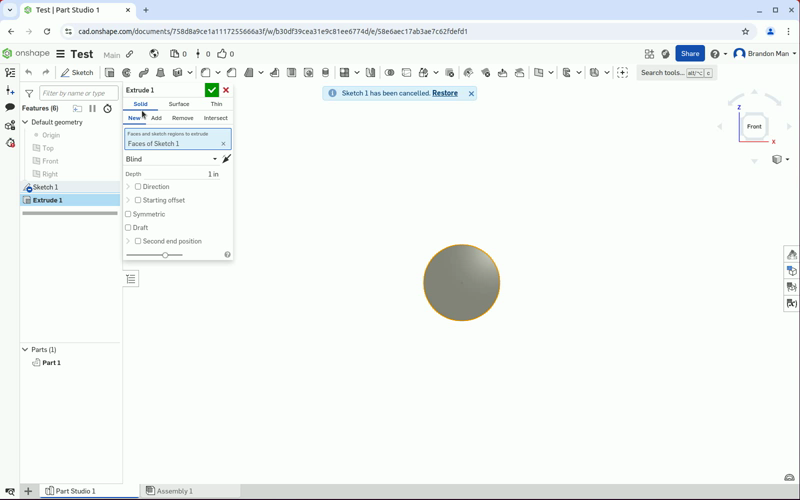
mouse_move(137, 120)
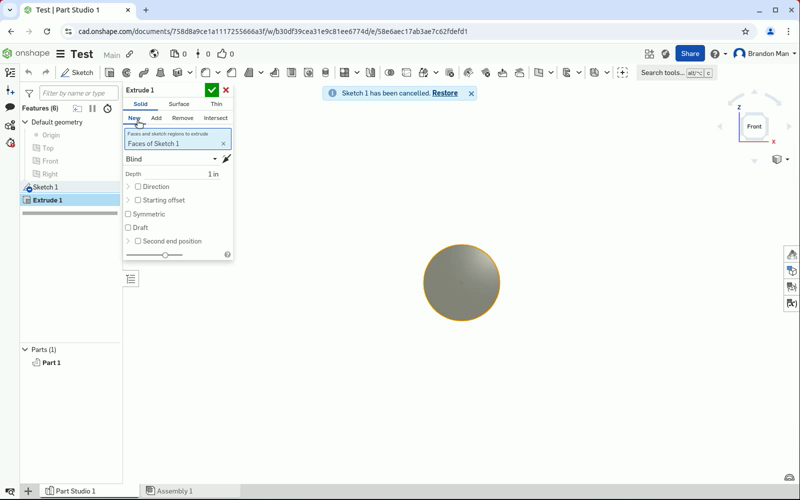
click(137, 120)
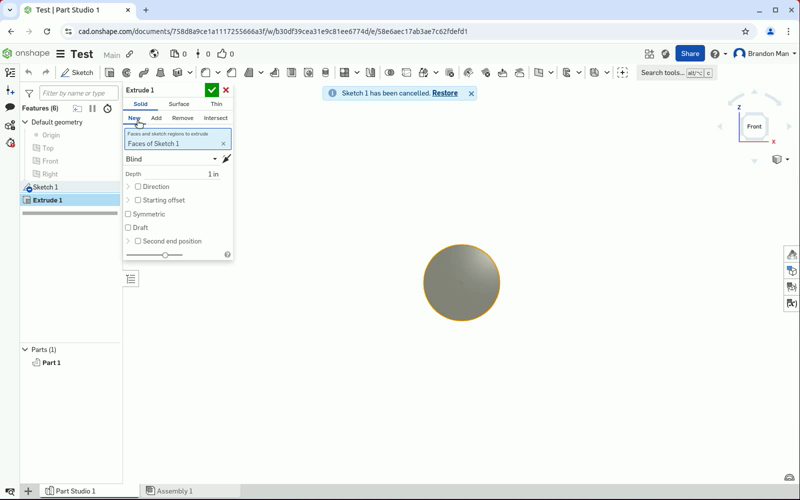
key(tab, 4)
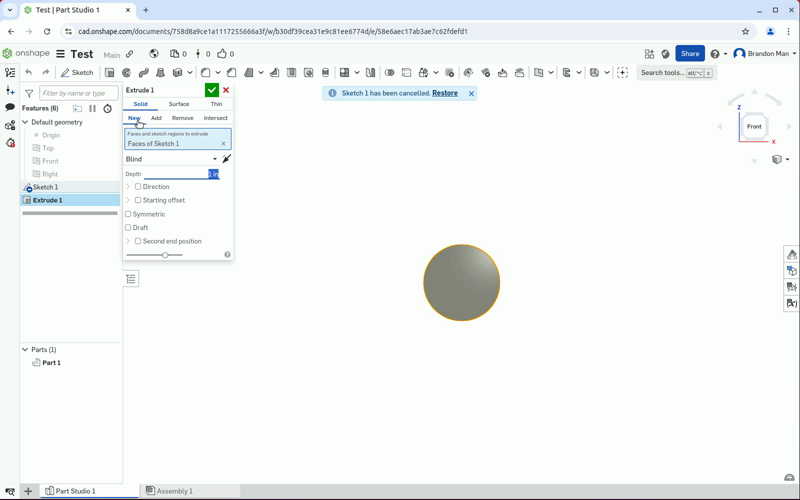
text(23.108)
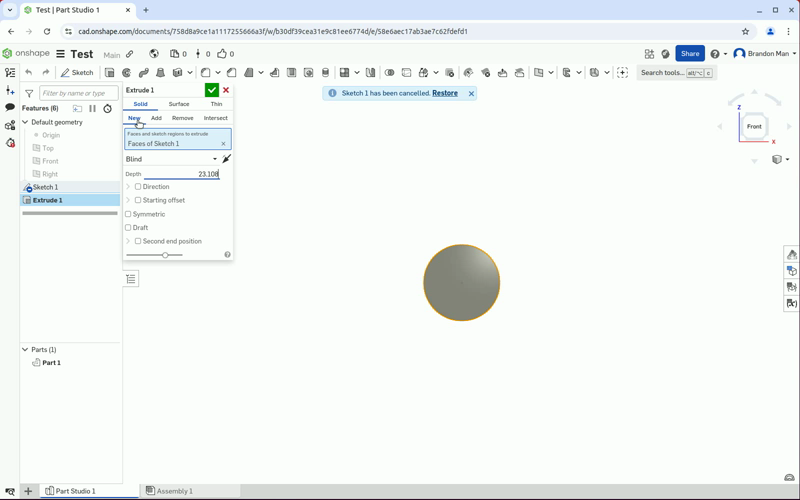
key(enter)
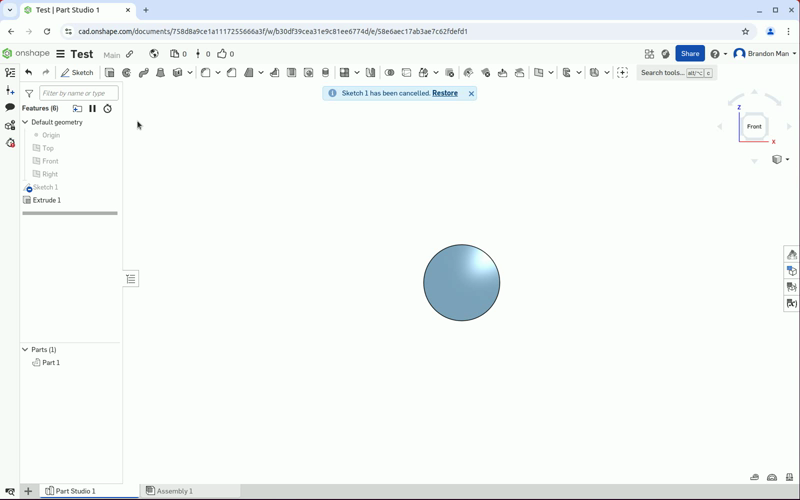
key(shift+h)
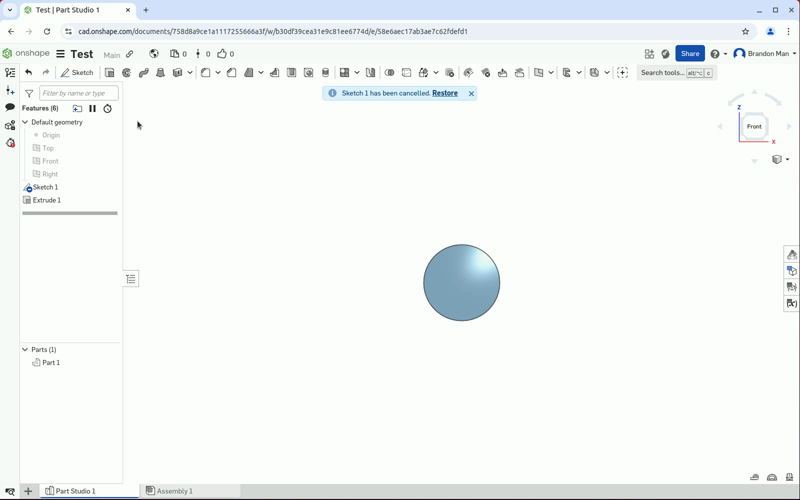
key(shift+h)
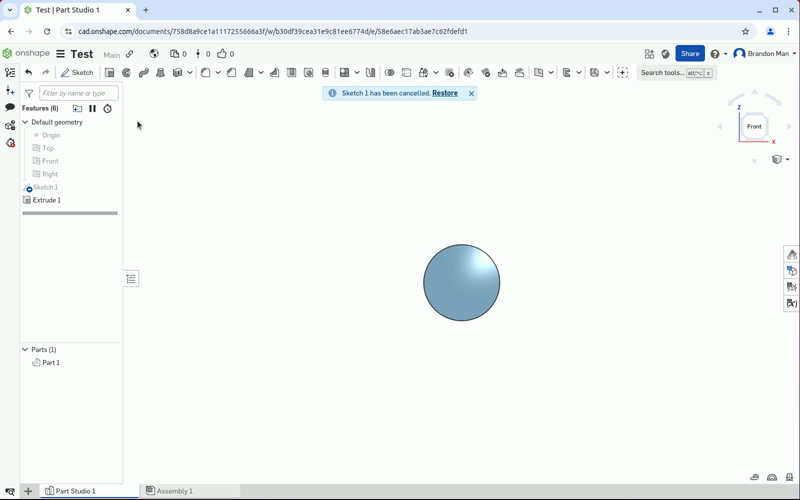
mouse_move(73, 189)
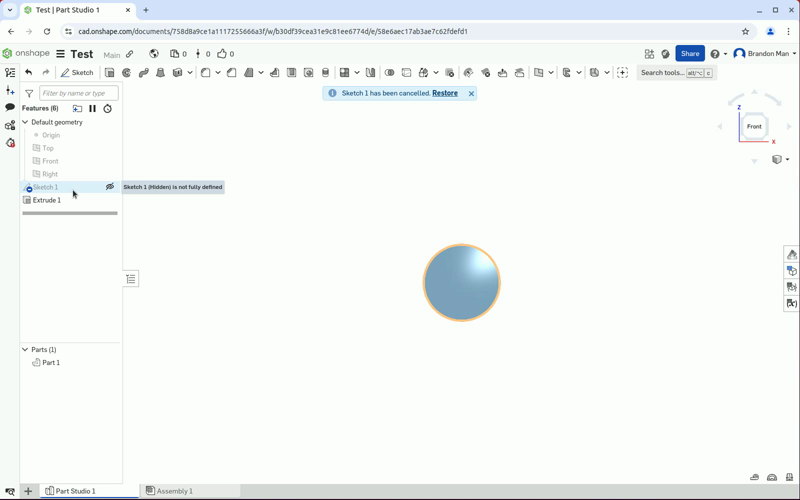
click(73, 189)
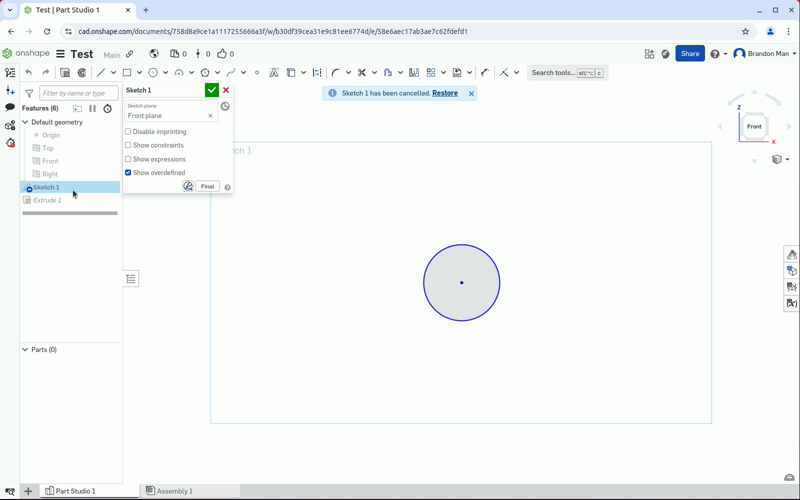
mouse_move(229, 92)
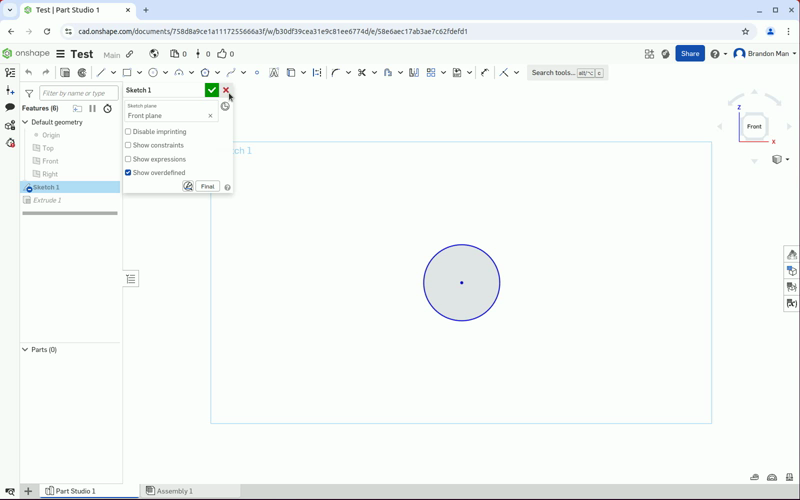
click(229, 92)
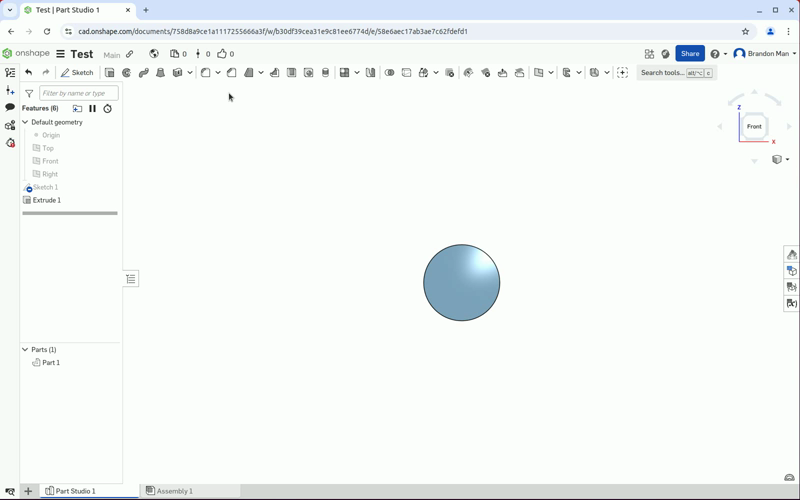
mouse_move(541, 75)
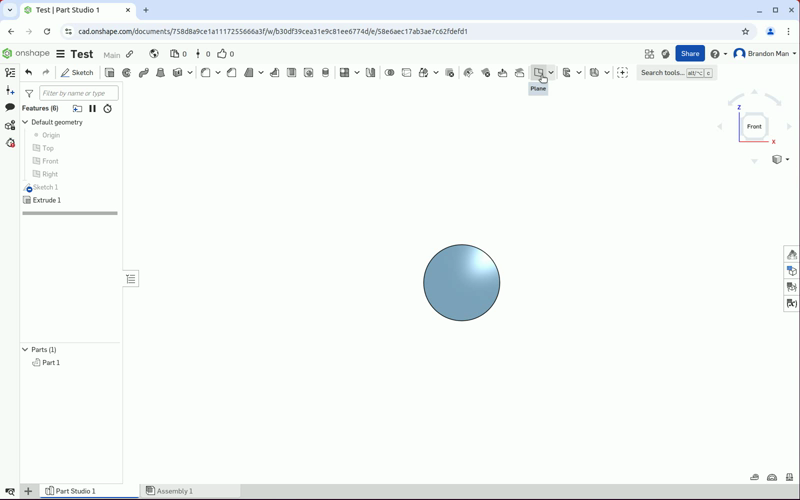
click(541, 75)
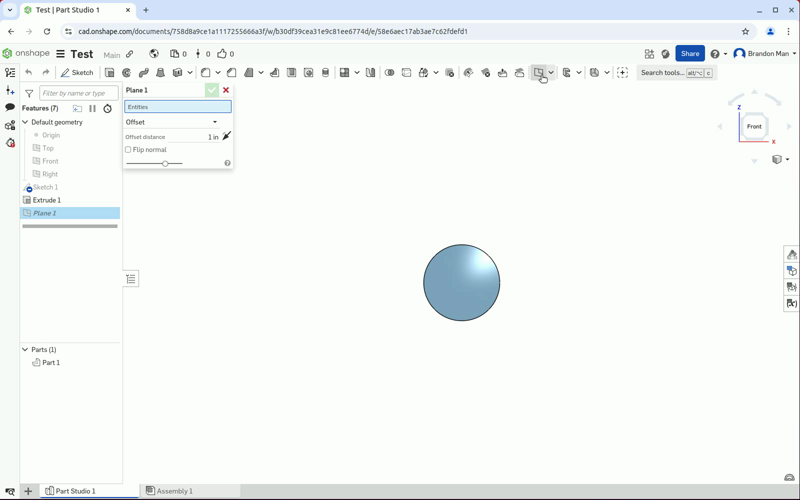
mouse_move(73, 163)
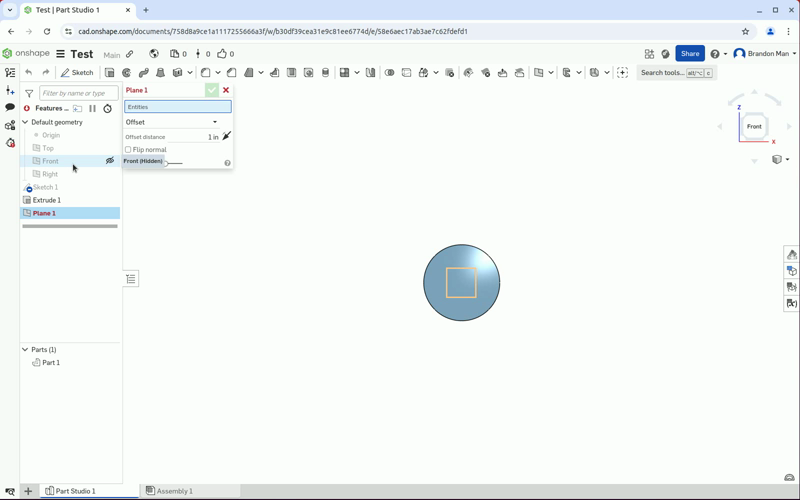
click(73, 163)
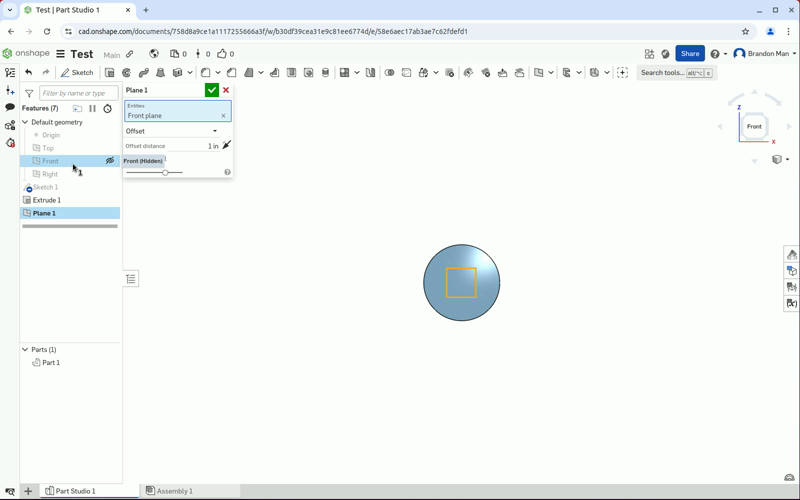
key(tab, 2)
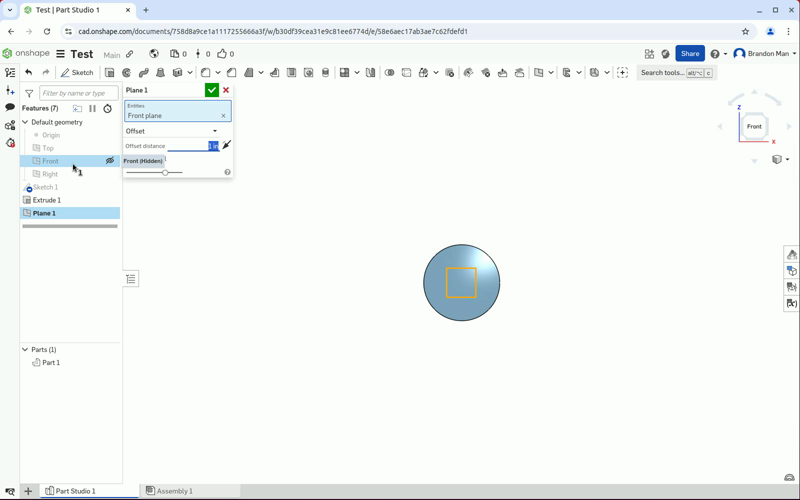
text(23.108)
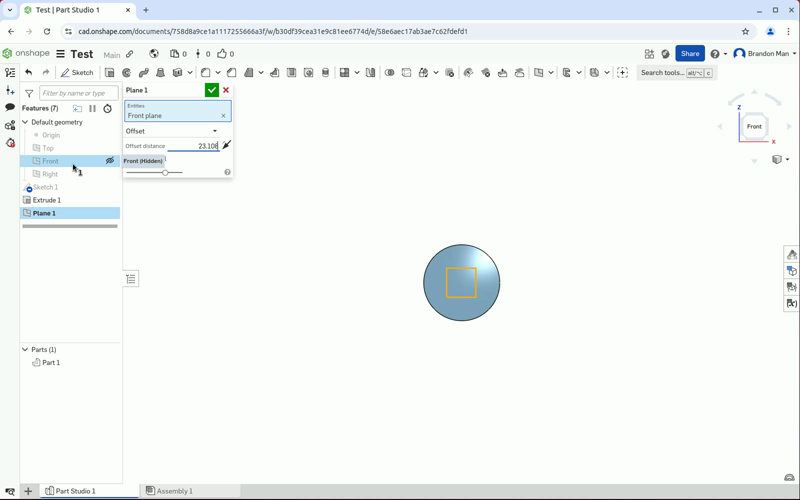
key(enter, 2)
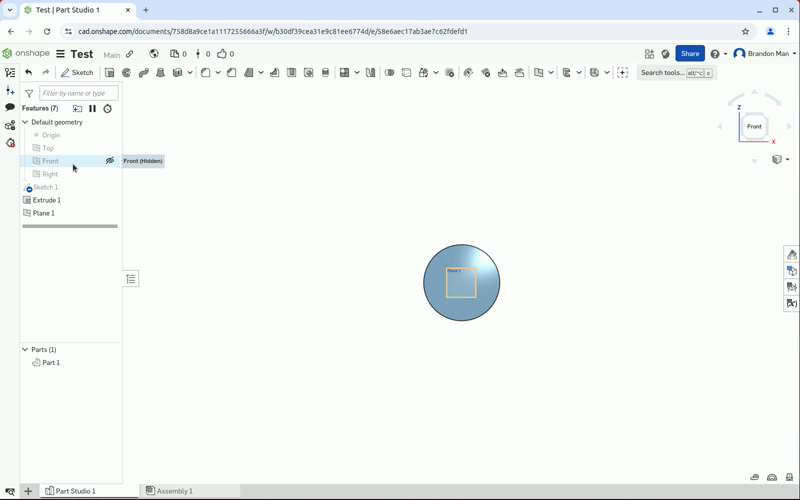
key(shift+s)
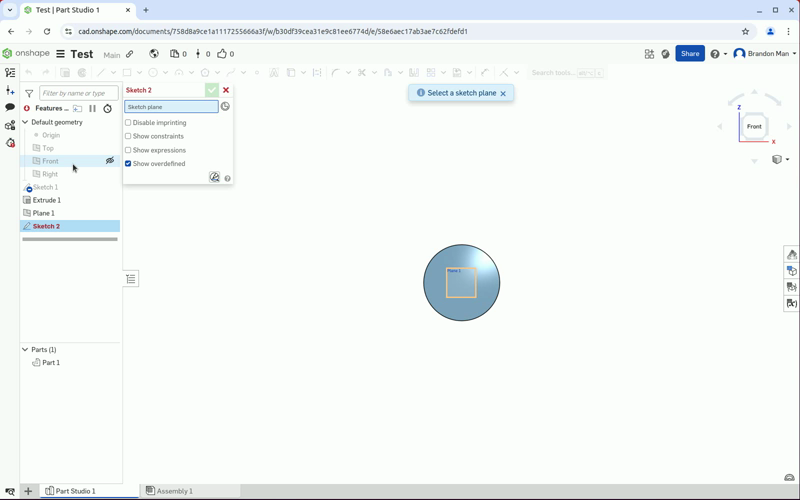
mouse_move(73, 215)
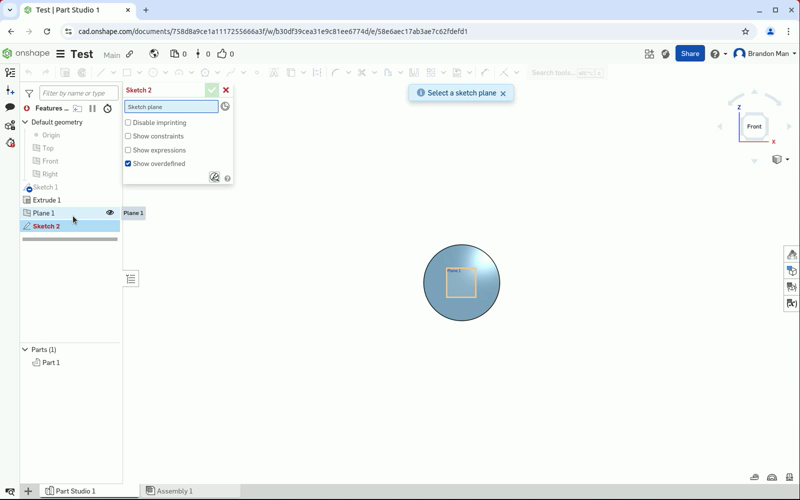
click(73, 215)
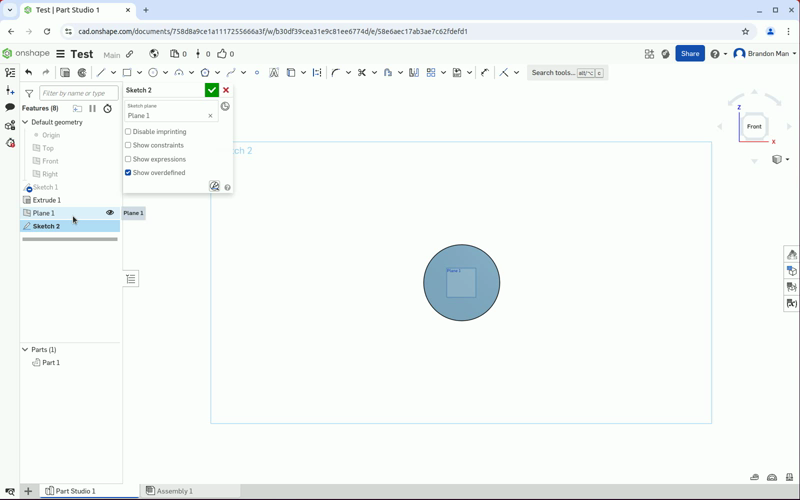
mouse_move(73, 352)
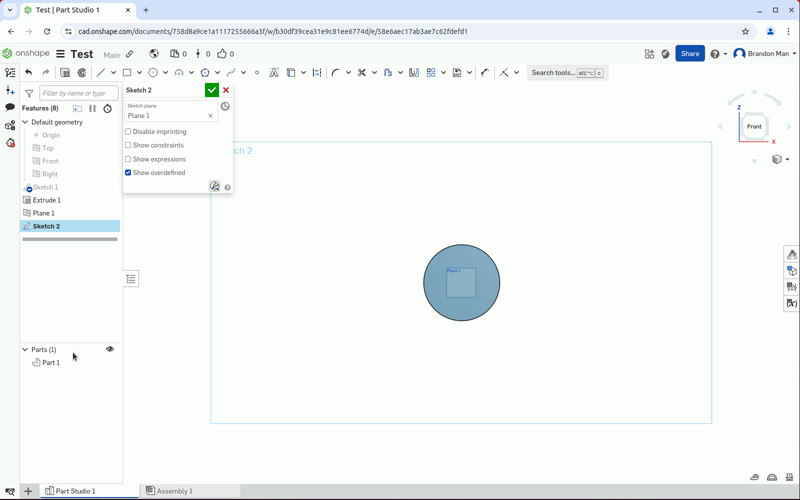
key(y)
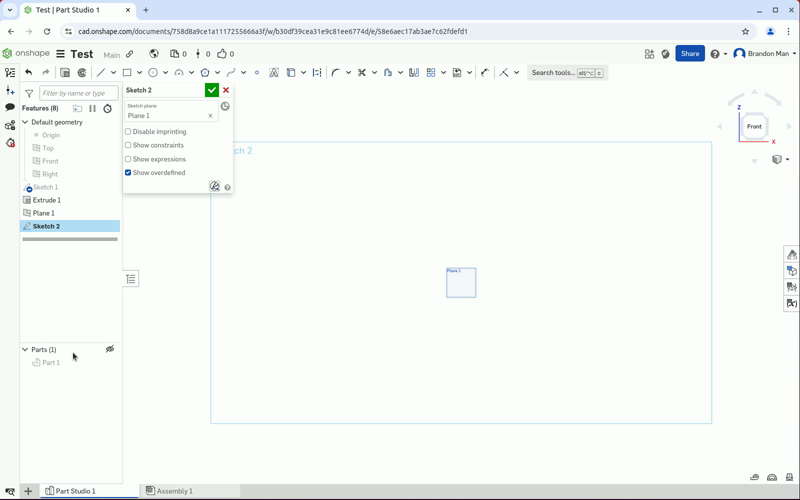
key(c)
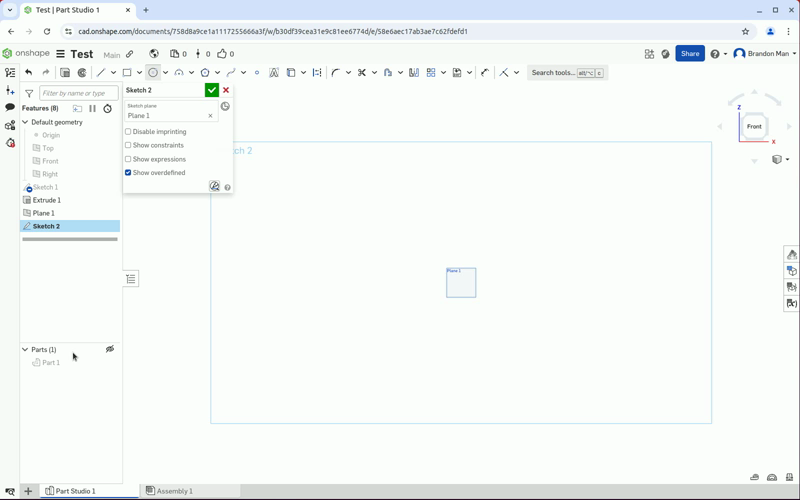
key_down(shift)
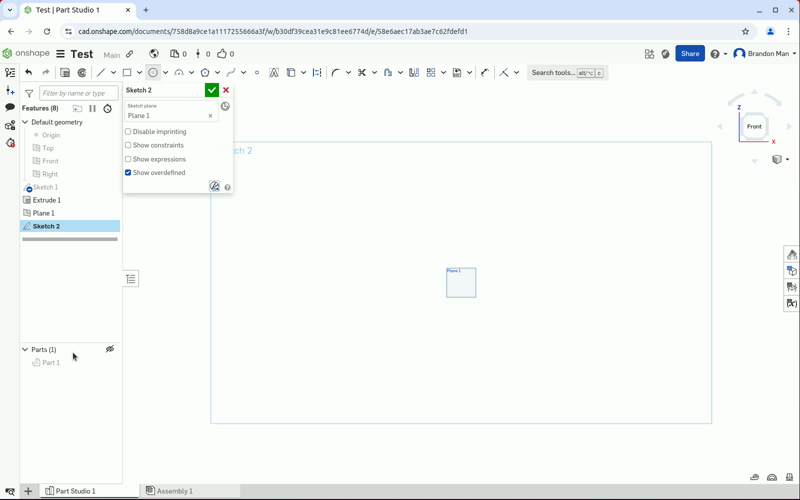
mouse_move(460, 282)
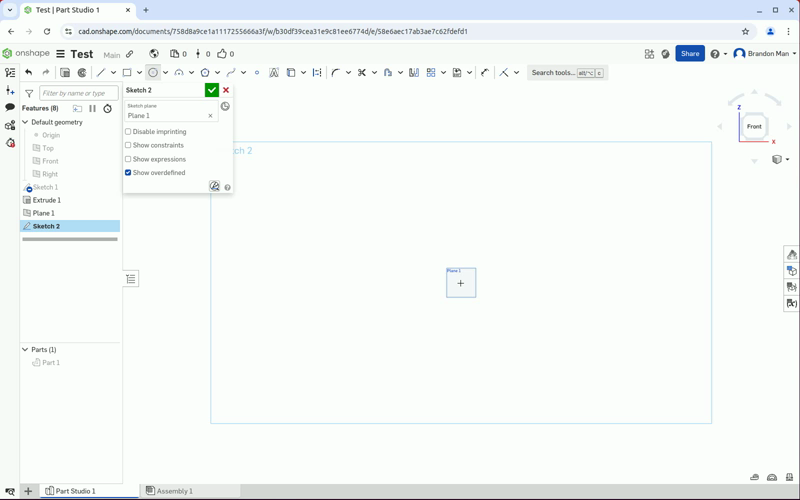
click(460, 282)
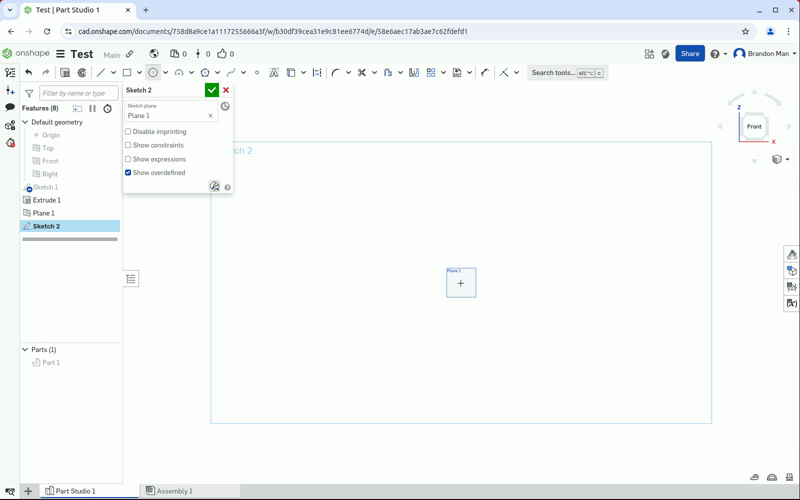
key_up(shift)
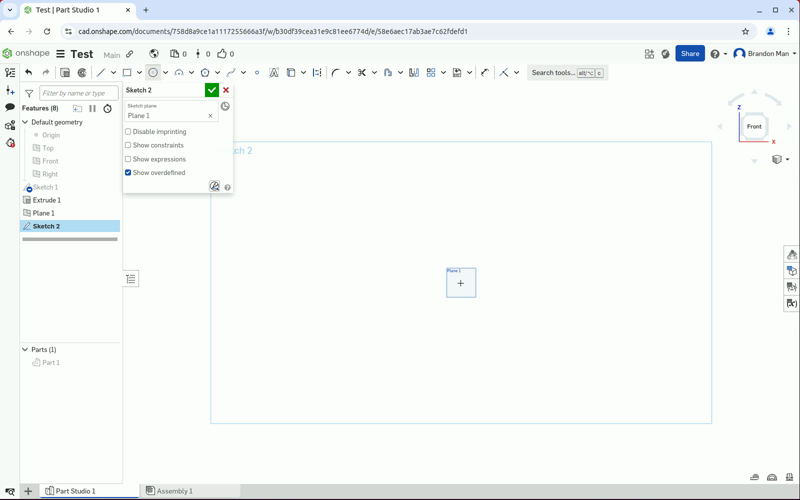
mouse_move(495, 282)
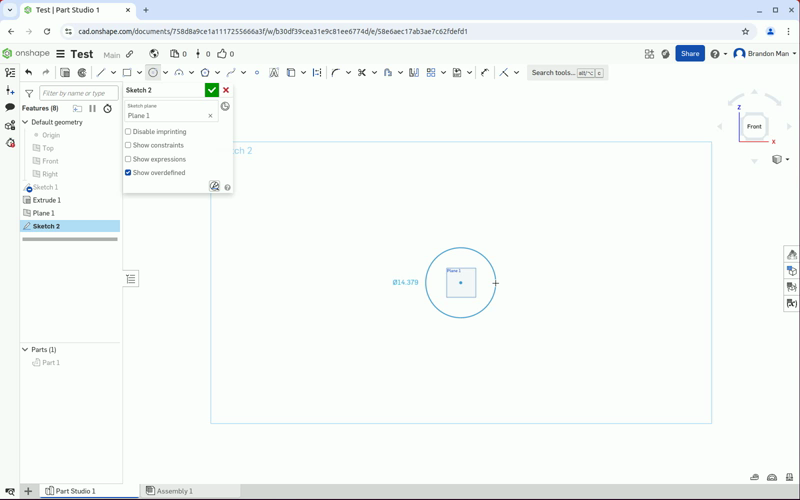
click(495, 282)
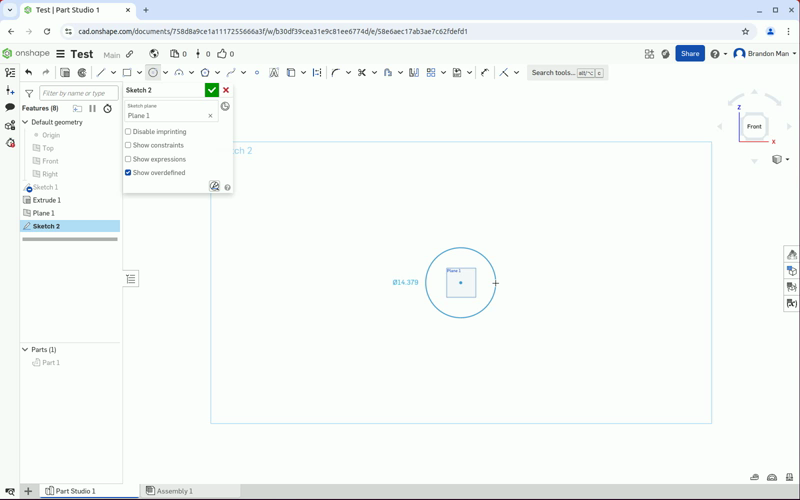
key(esc)
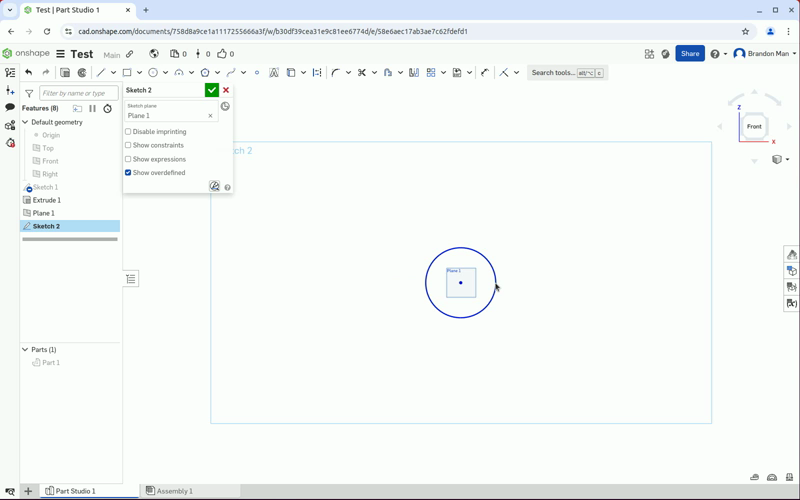
mouse_move(444, 299)
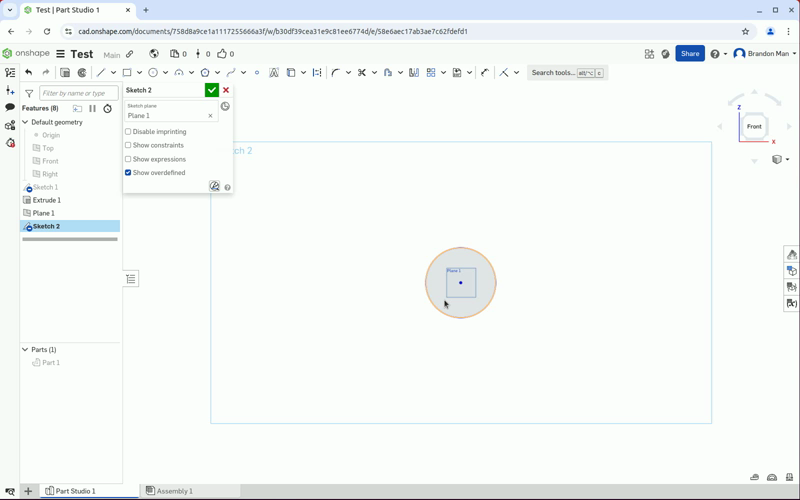
click(444, 299)
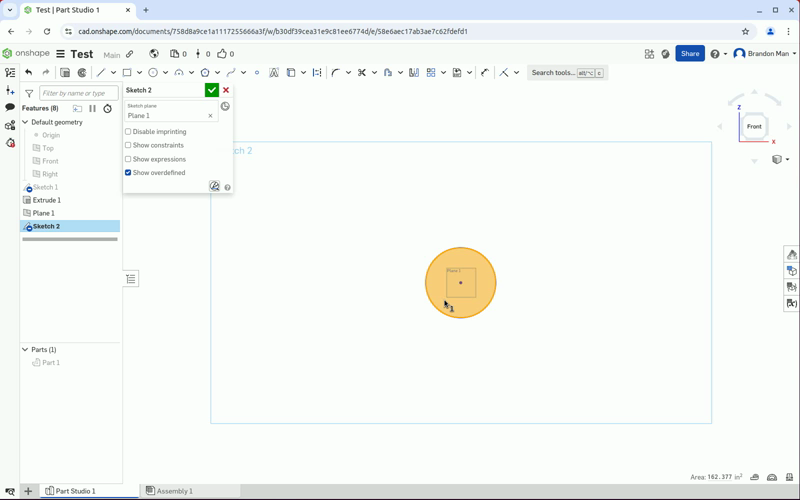
mouse_move(73, 352)
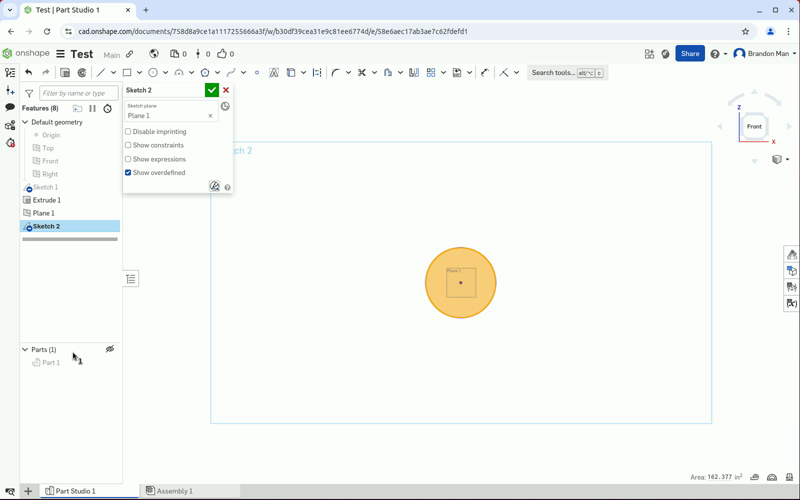
key(shift+y)
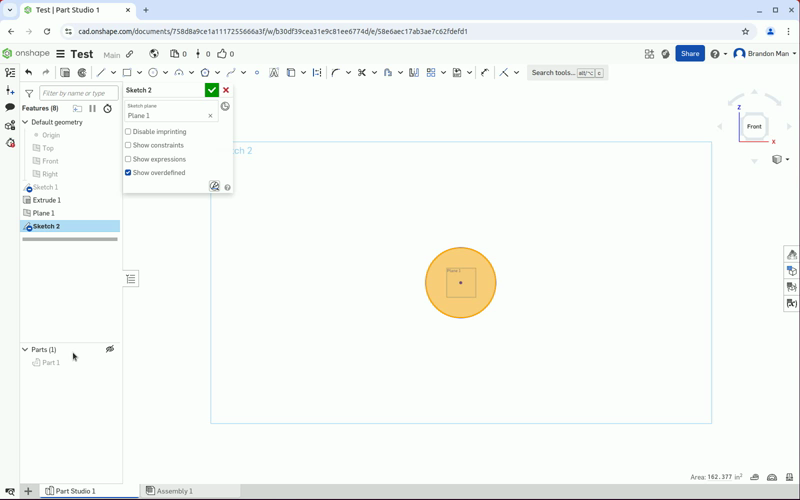
key(shift+e)
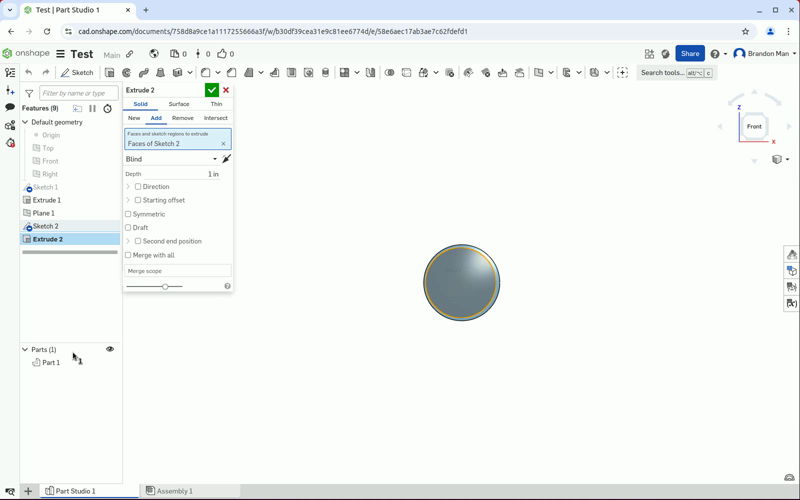
mouse_move(143, 106)
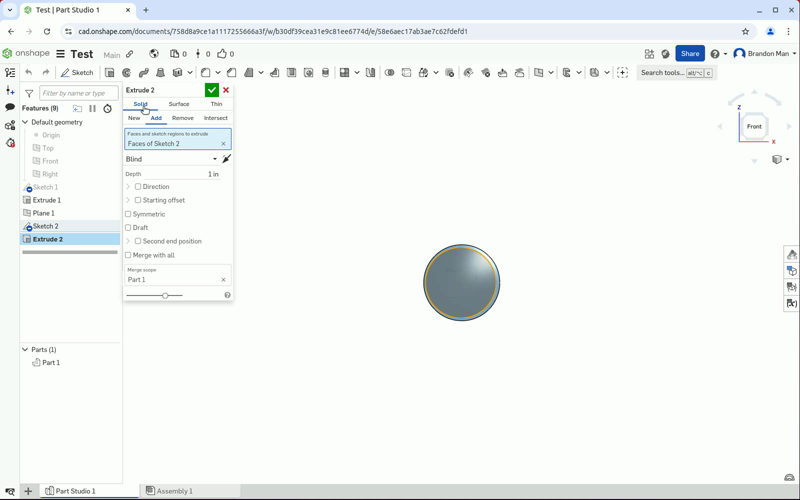
click(143, 106)
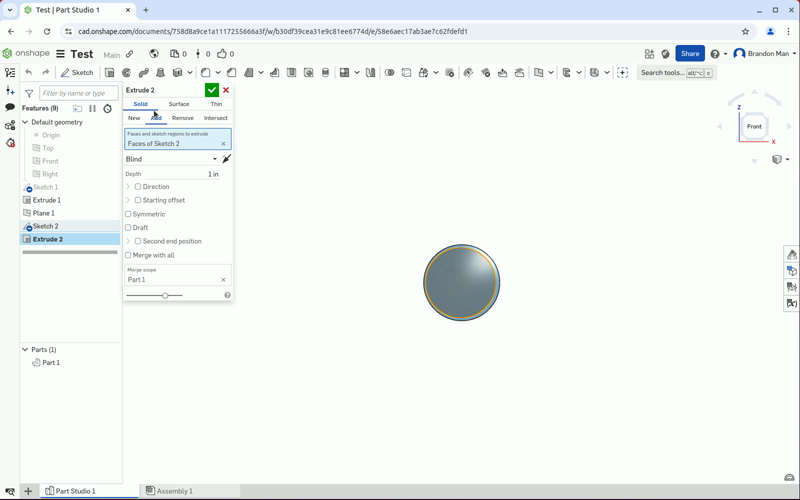
mouse_move(186, 120)
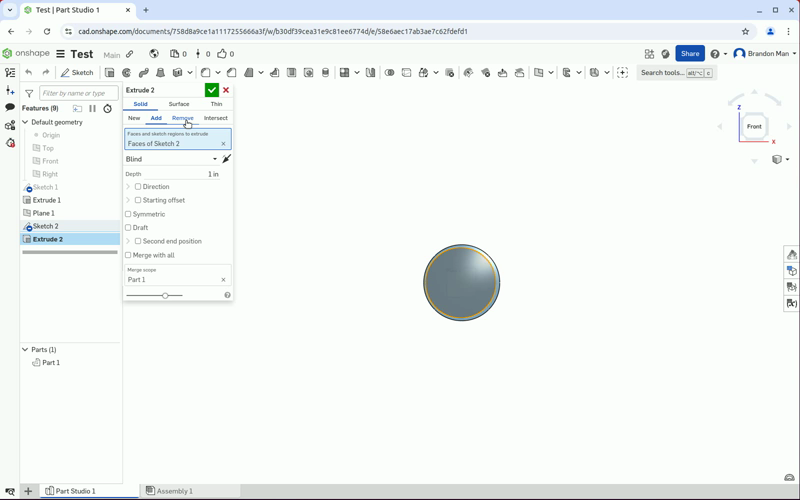
click(186, 120)
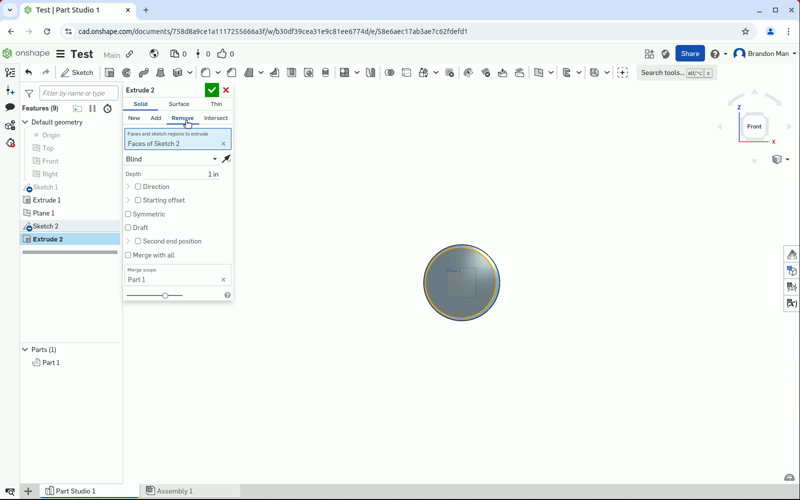
key(tab, 4)
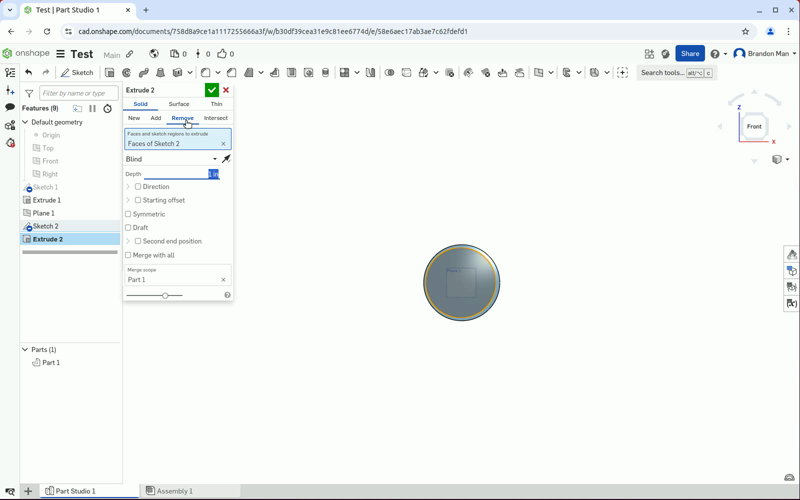
text(21.183)
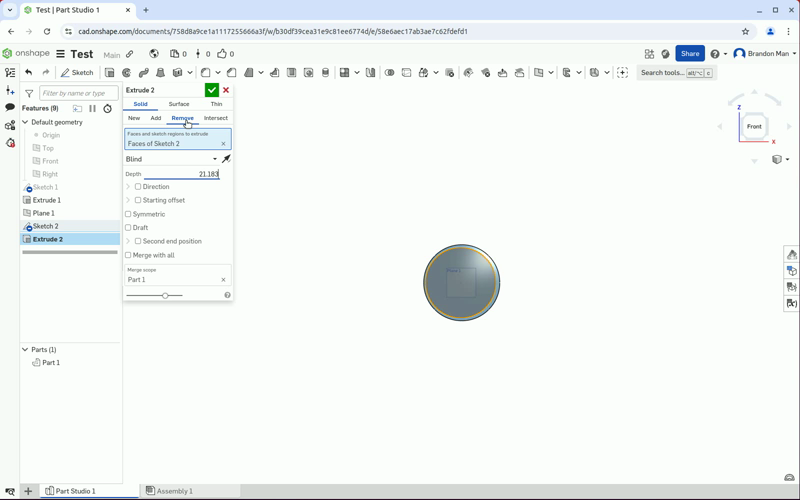
key(tab, 6)
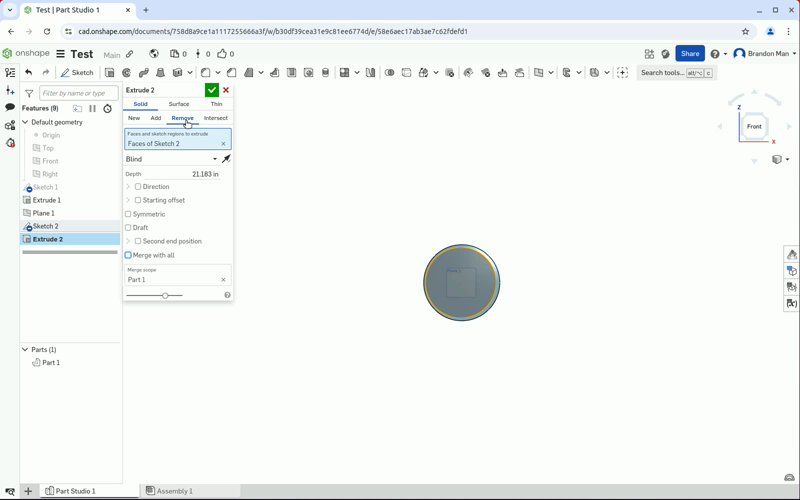
key(space)
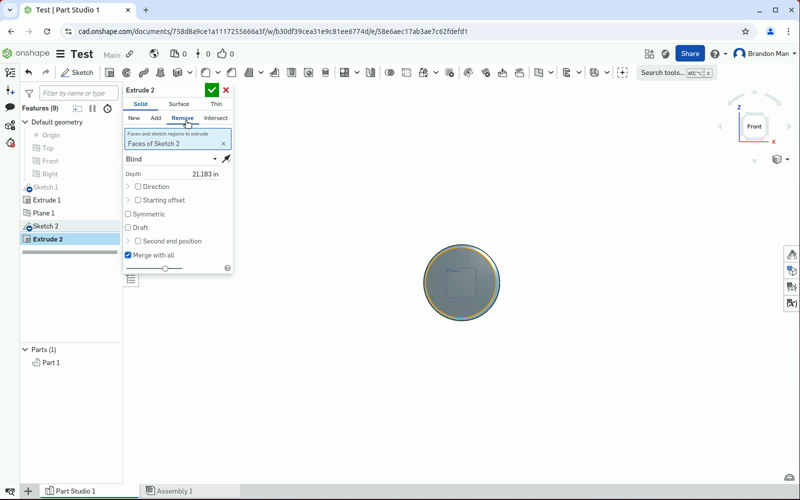
key(enter)
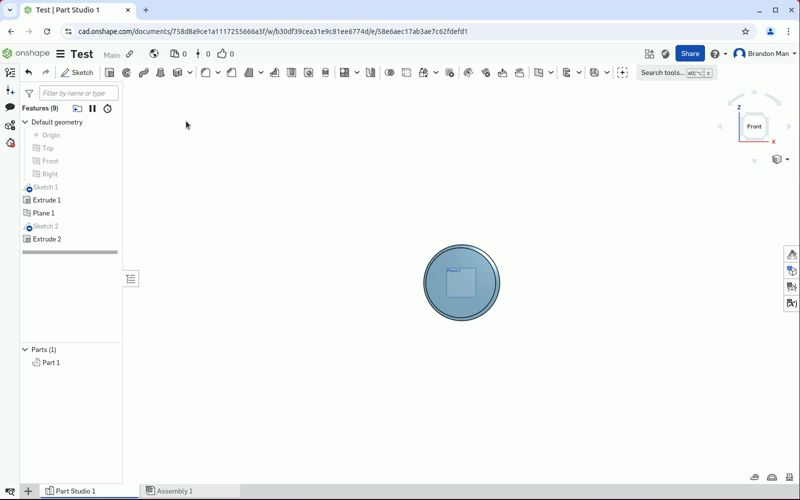
key(shift+h)
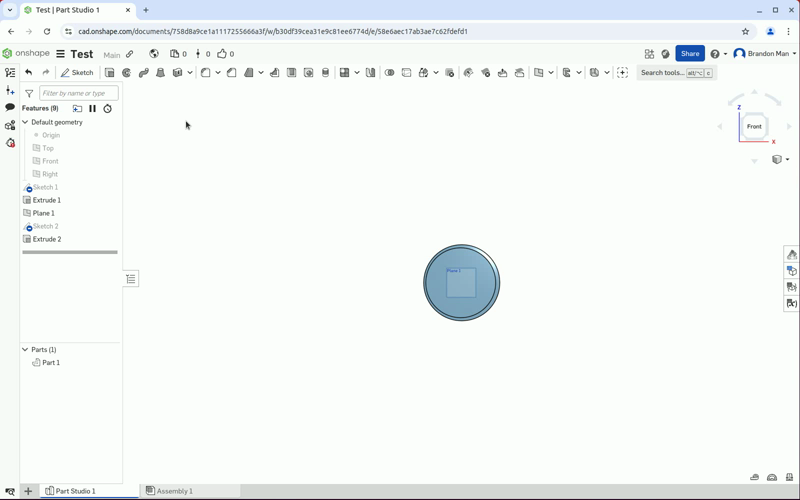
key(shift+h)
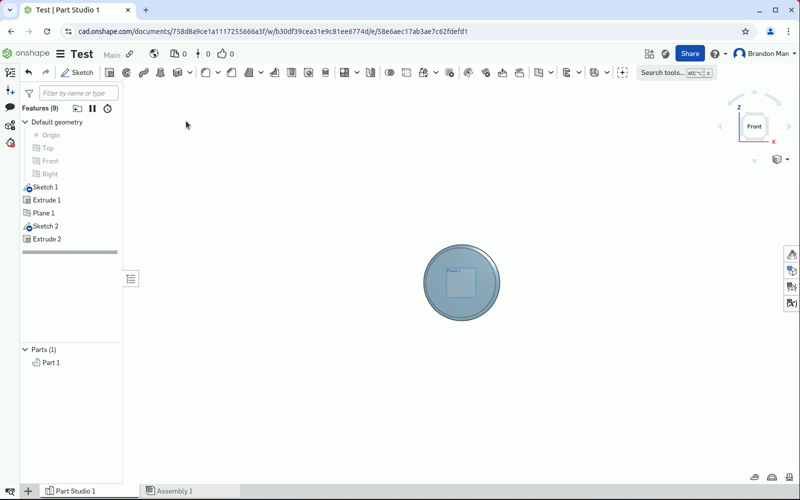
key(shift+7)
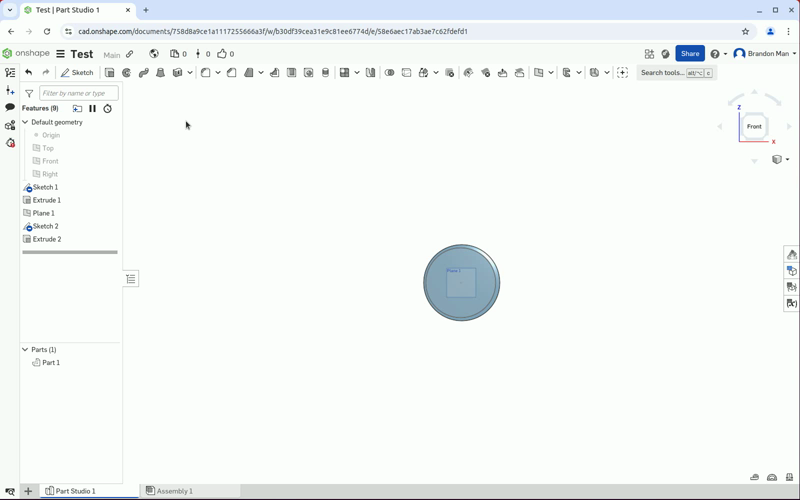
key(left, 2)
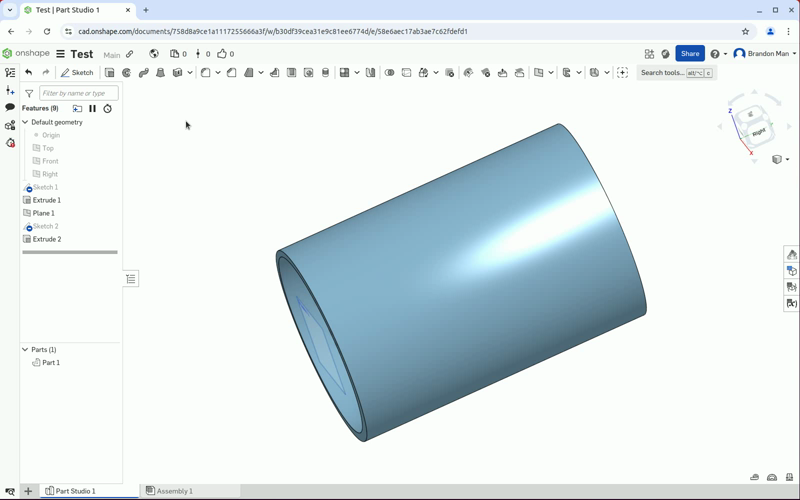
key(down, 2)
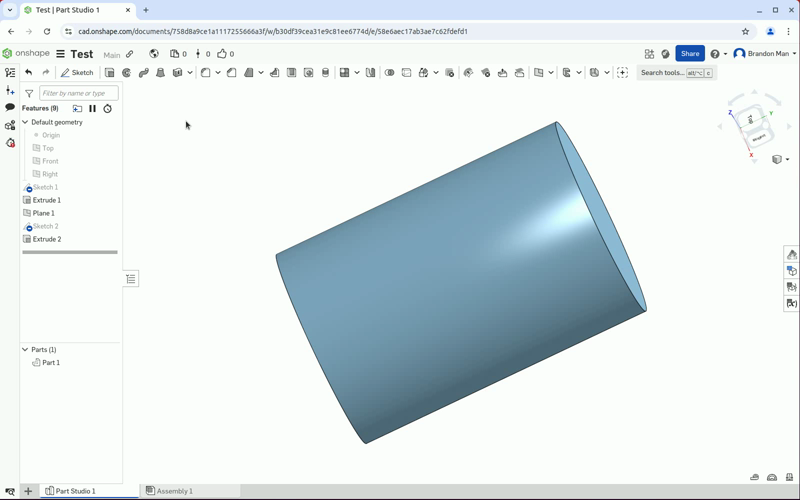
key(up, 2)
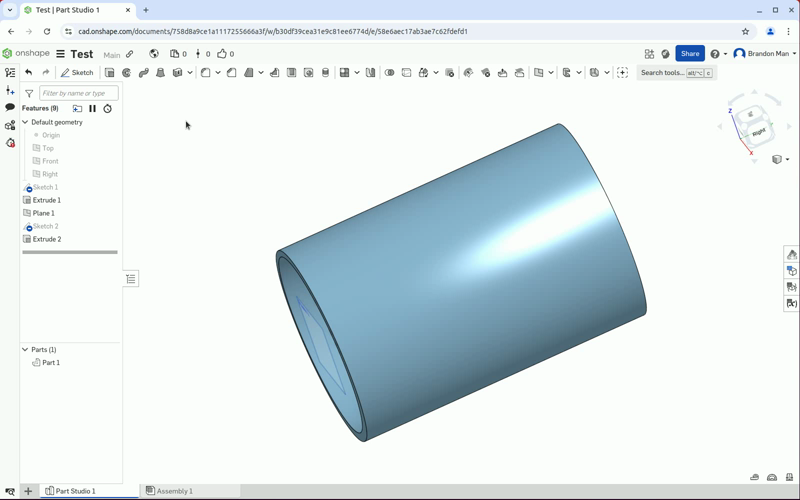
key(right, 2)
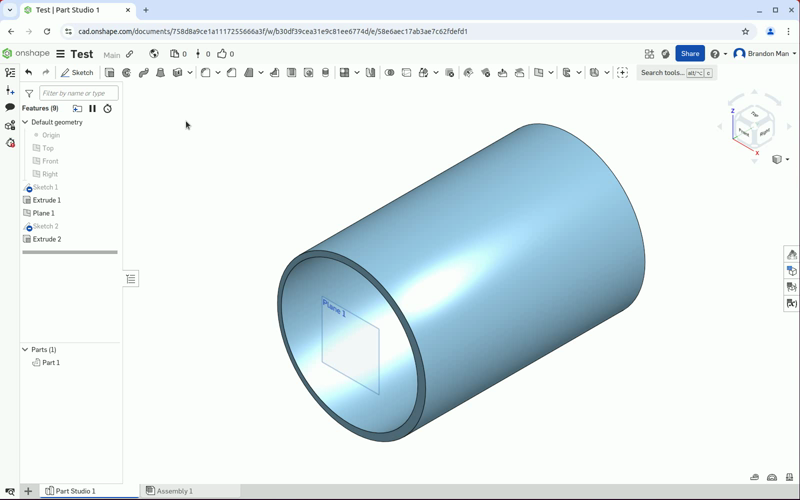
mouse_move(73, 189)
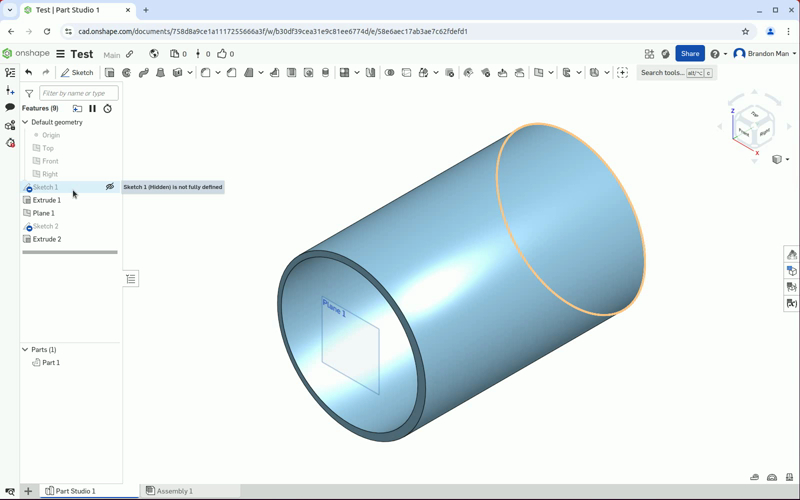
click(73, 189)